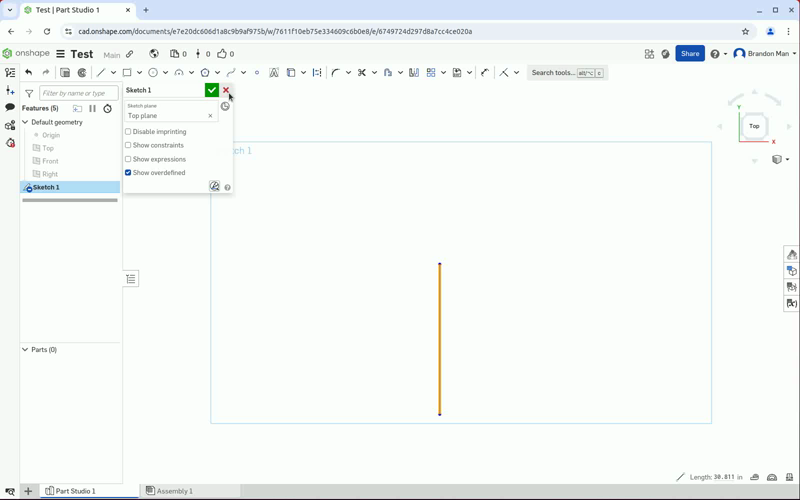
key(shift+h)
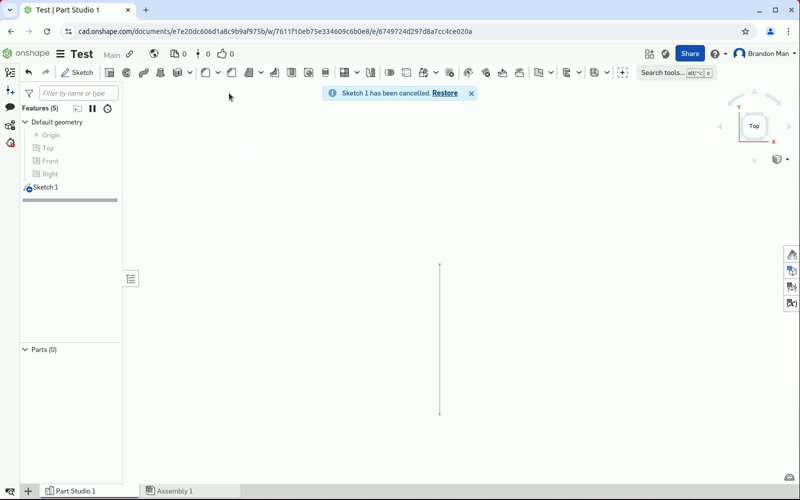
key(shift+s)
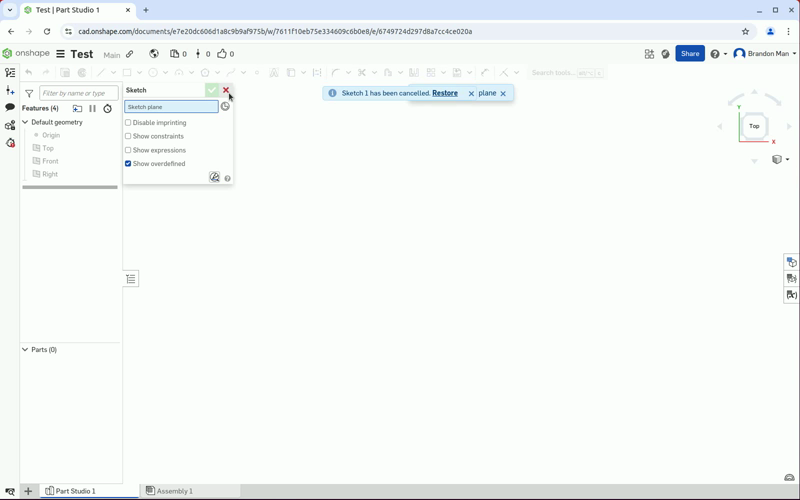
mouse_move(73, 150)
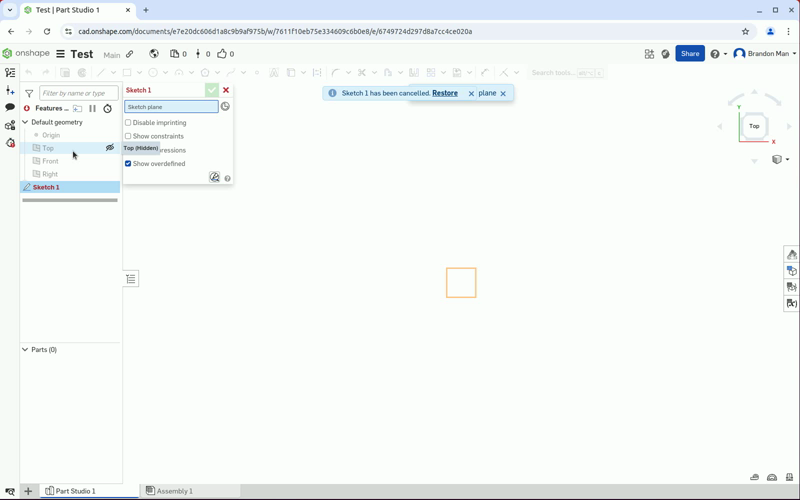
click(73, 150)
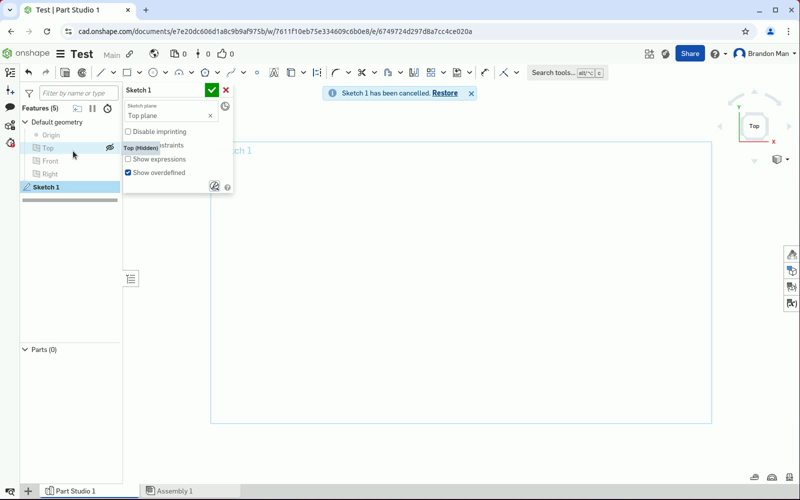
mouse_move(73, 352)
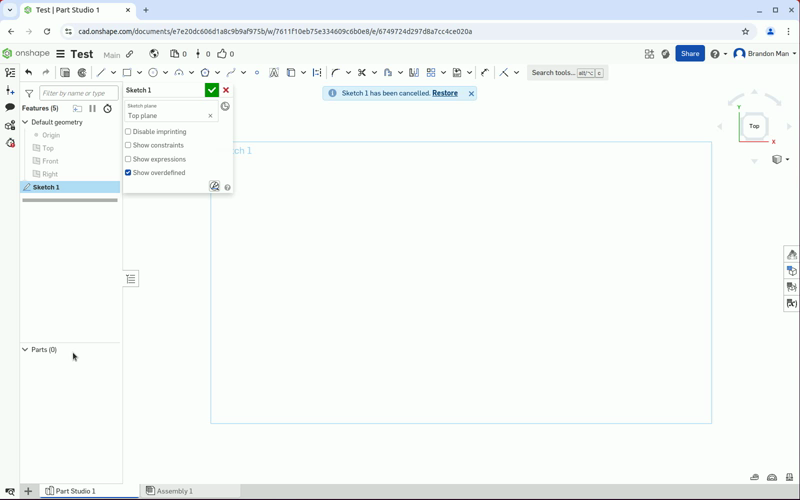
key(y)
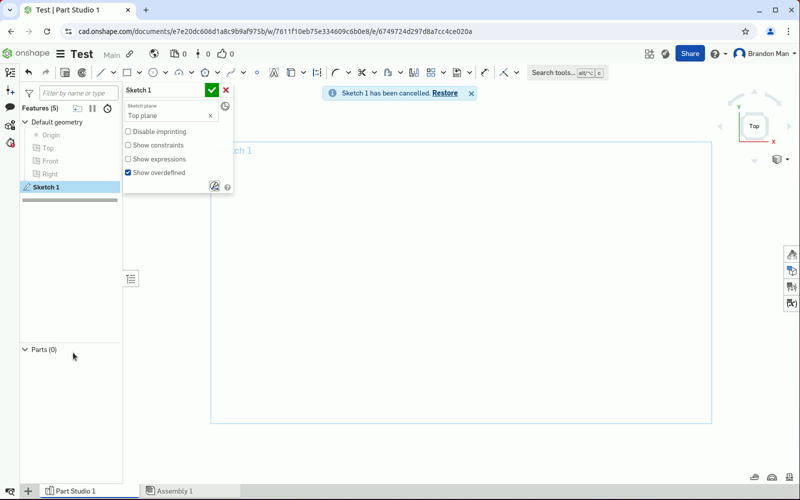
key(c)
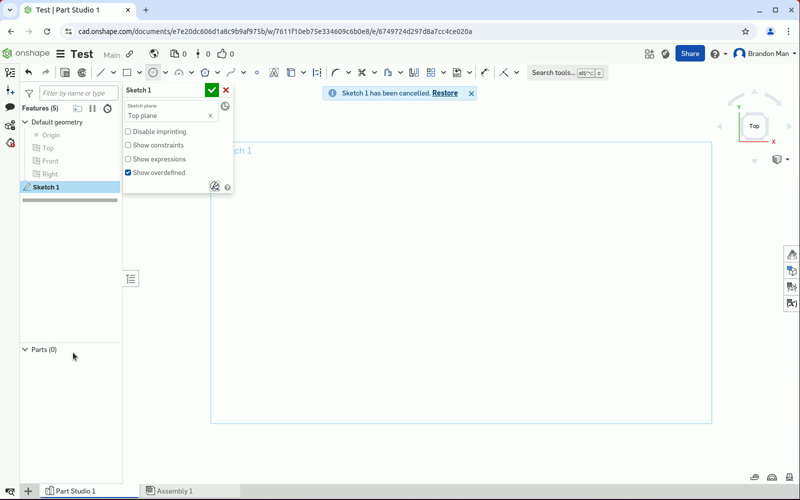
key_down(shift)
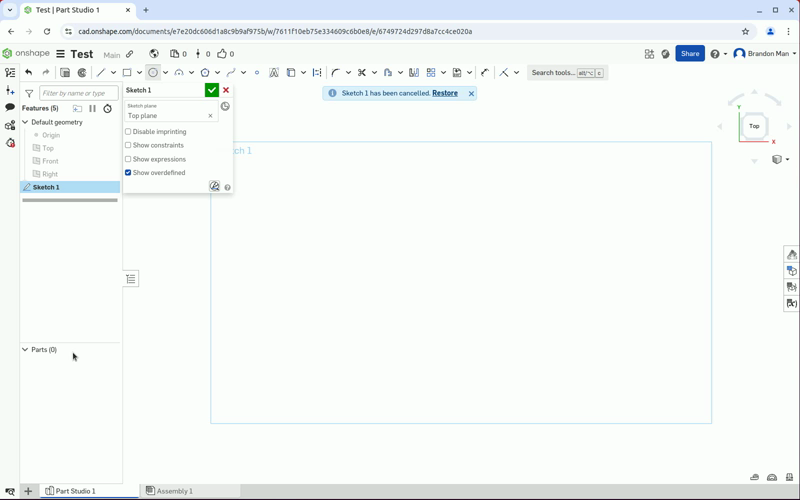
mouse_move(461, 282)
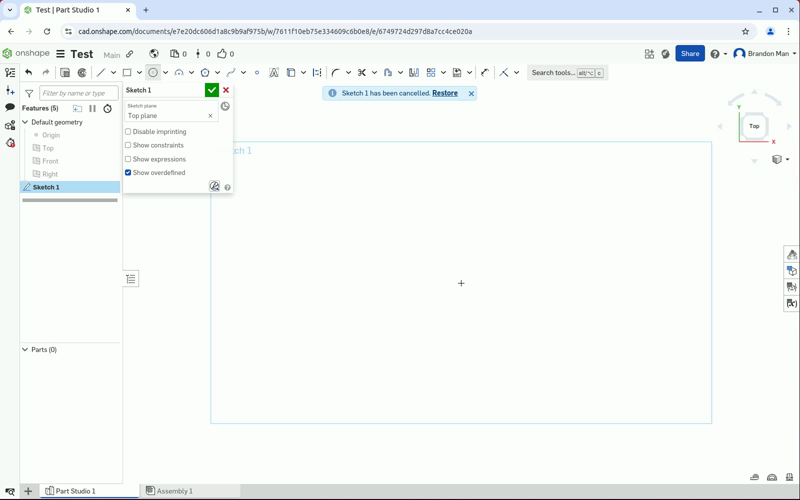
click(461, 282)
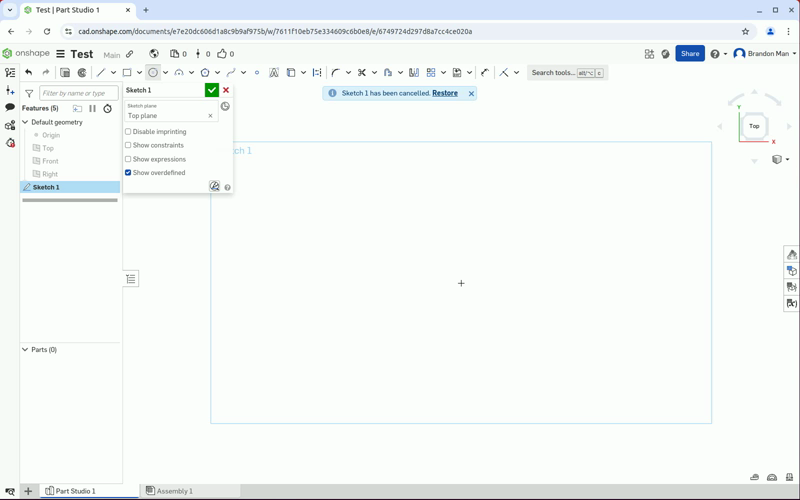
key_up(shift)
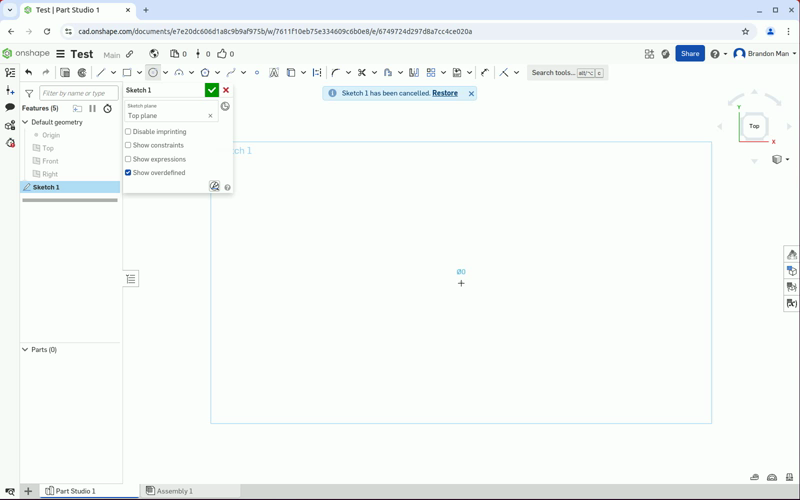
mouse_move(531, 282)
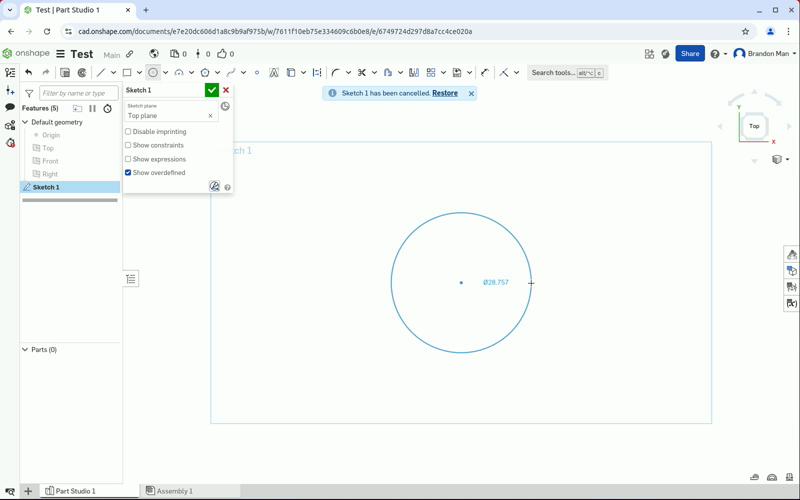
click(531, 282)
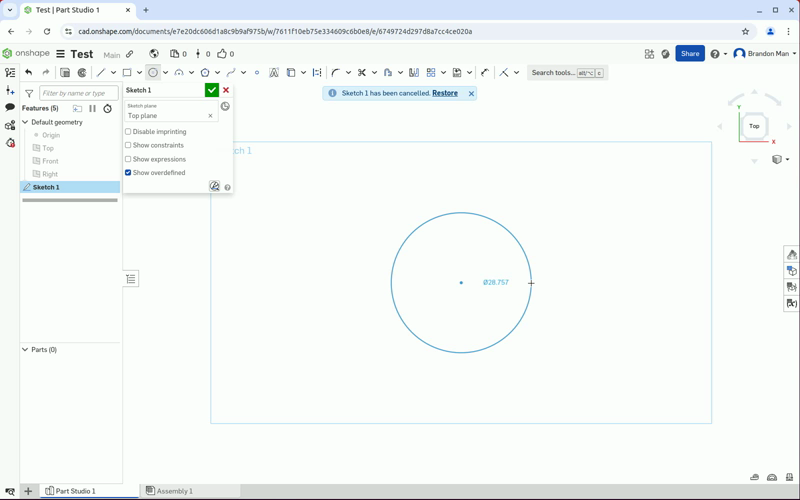
key(esc)
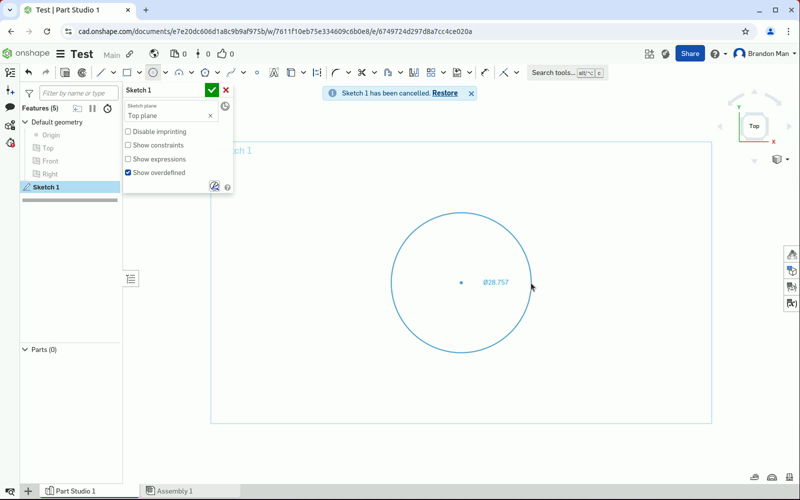
mouse_move(512, 298)
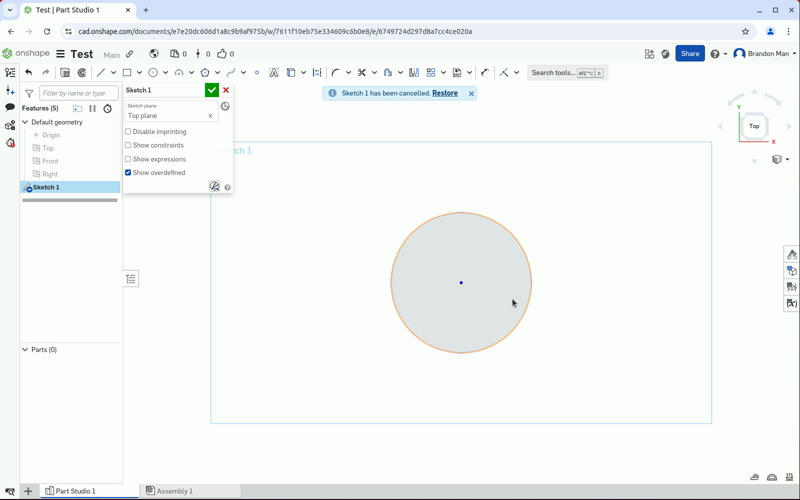
click(512, 298)
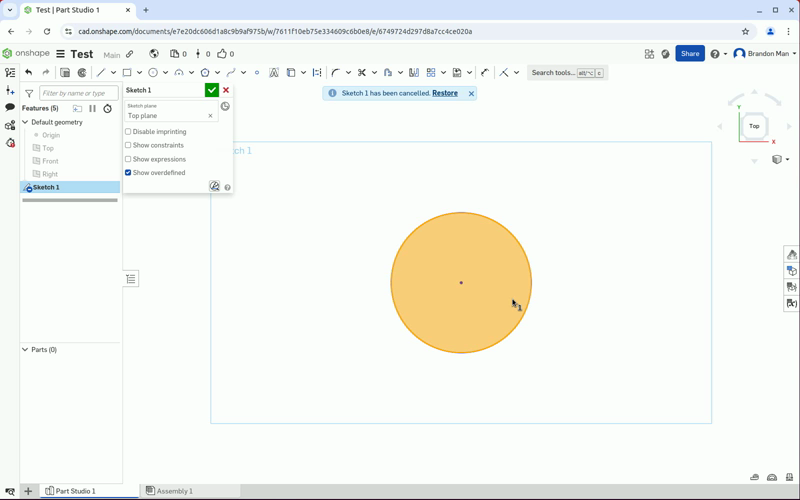
mouse_move(73, 352)
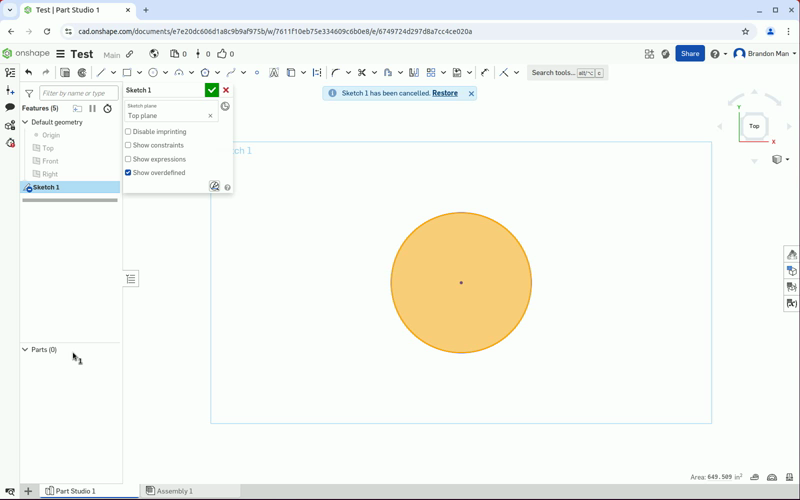
key(shift+y)
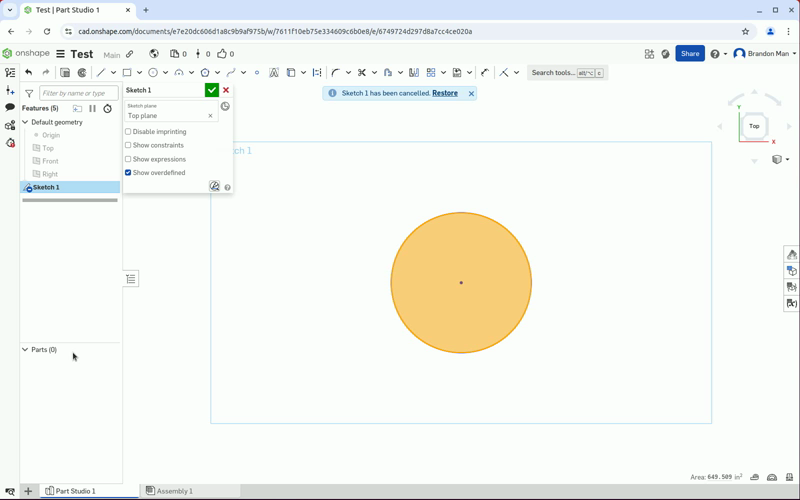
key(shift+e)
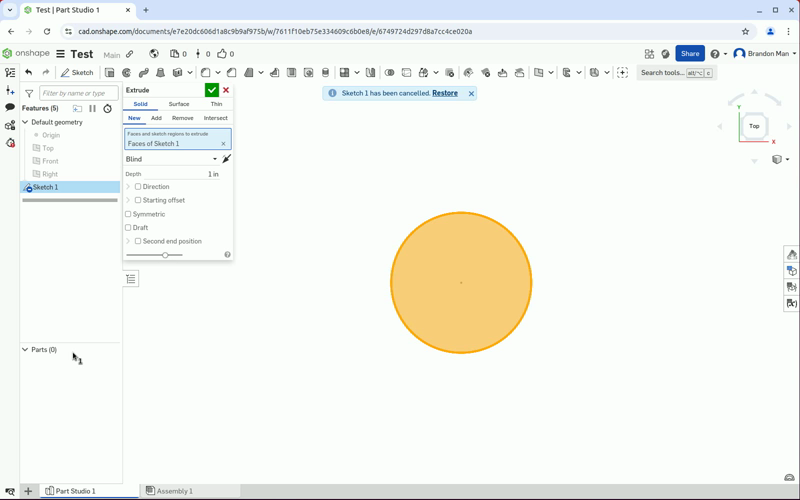
mouse_move(143, 106)
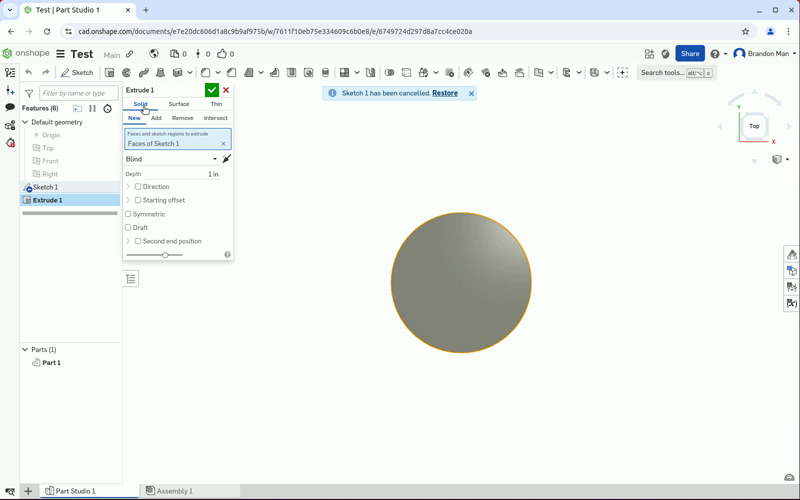
click(143, 106)
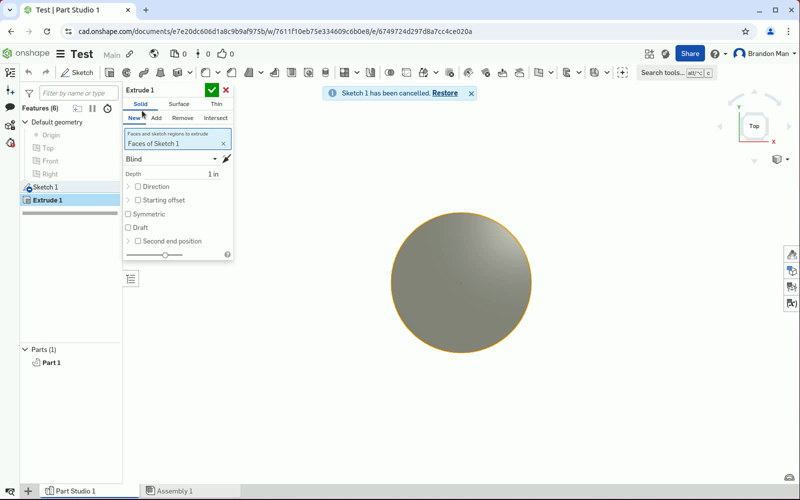
mouse_move(137, 120)
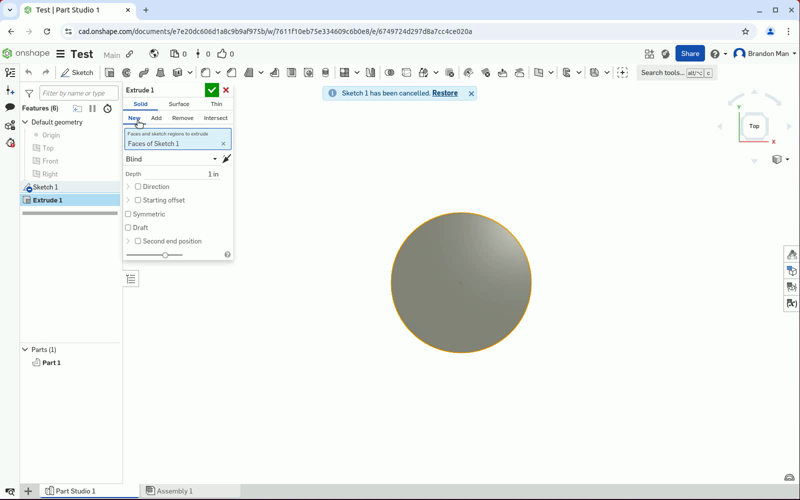
click(137, 120)
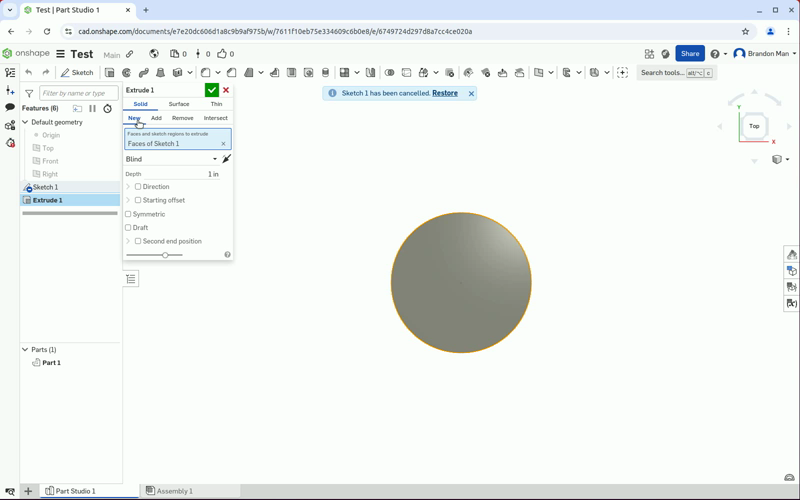
key(tab, 4)
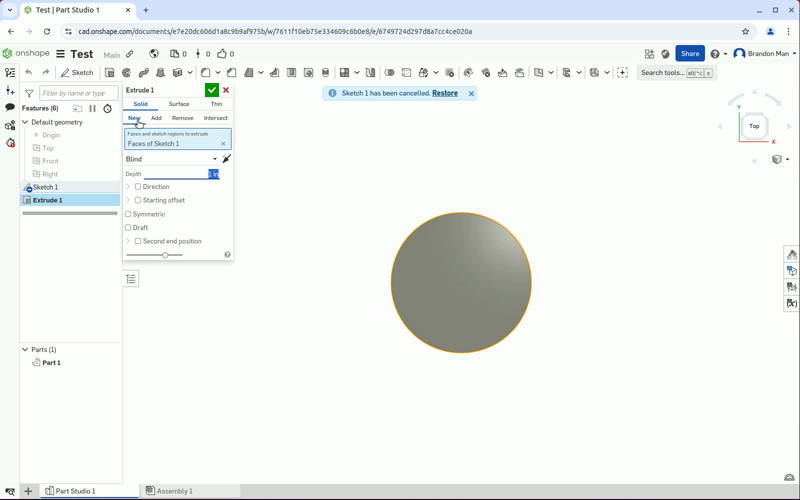
text(3.851)
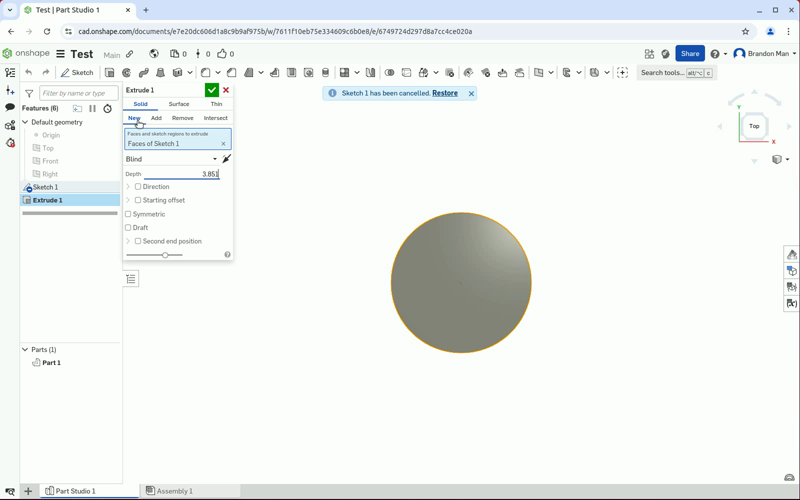
key(enter)
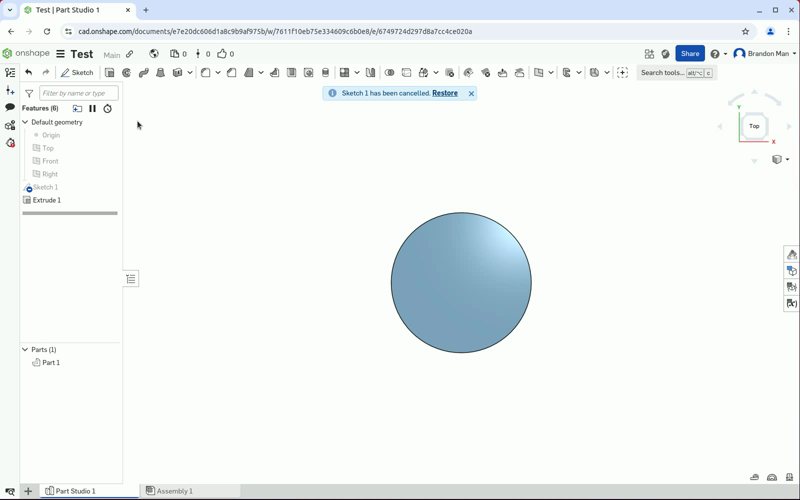
key(shift+h)
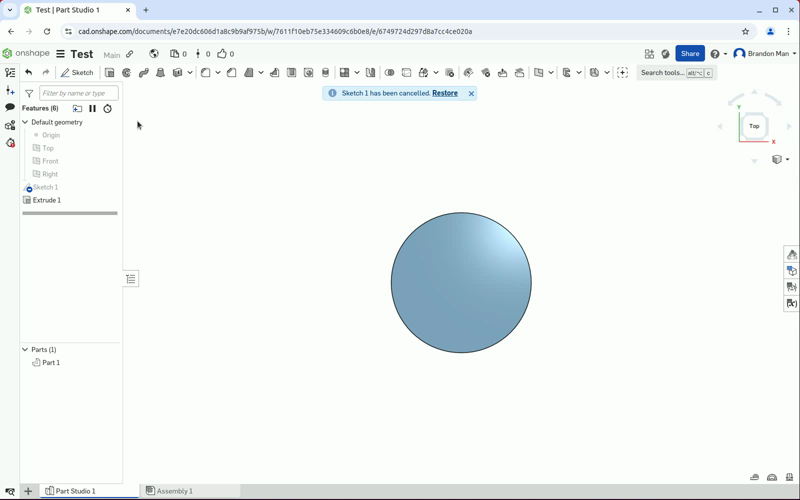
key(shift+h)
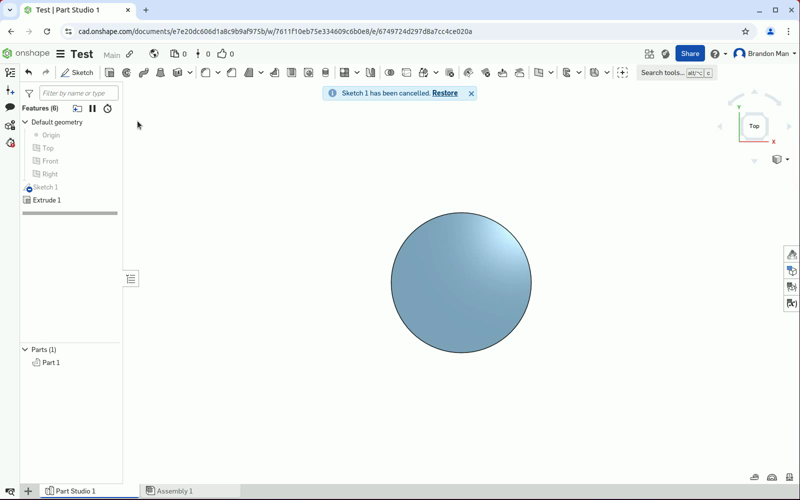
mouse_move(73, 189)
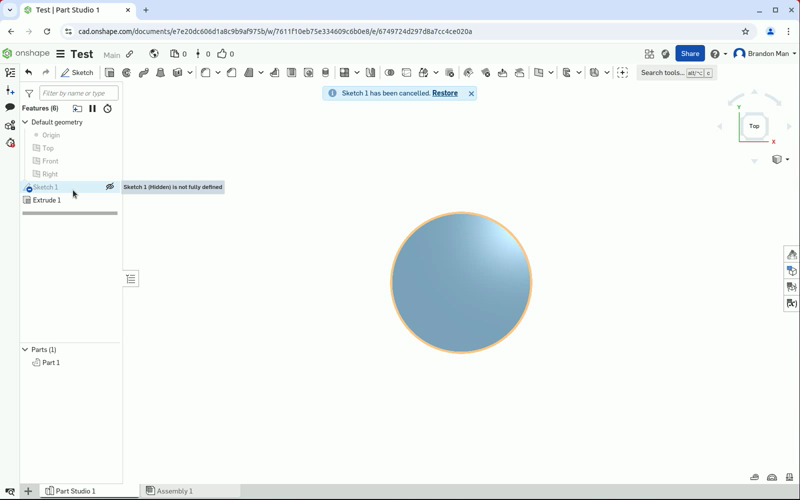
click(73, 189)
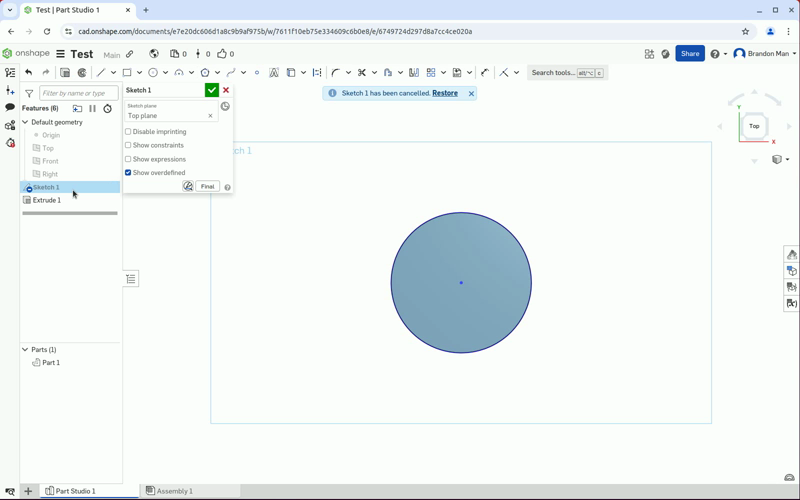
mouse_move(229, 92)
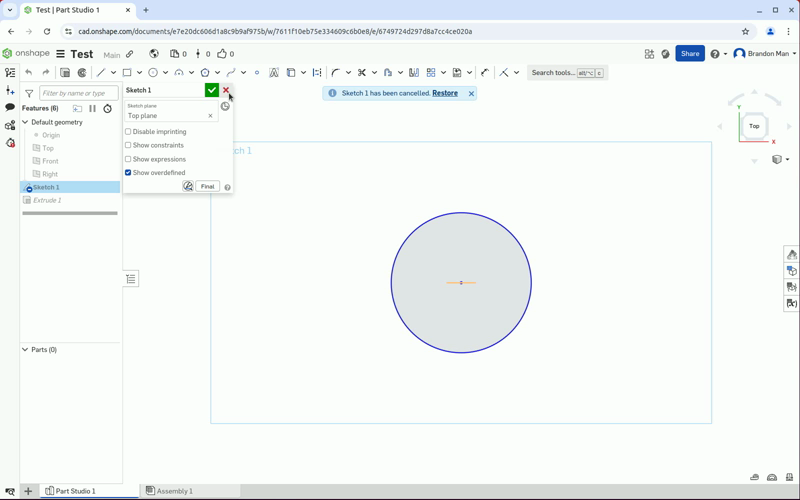
click(229, 92)
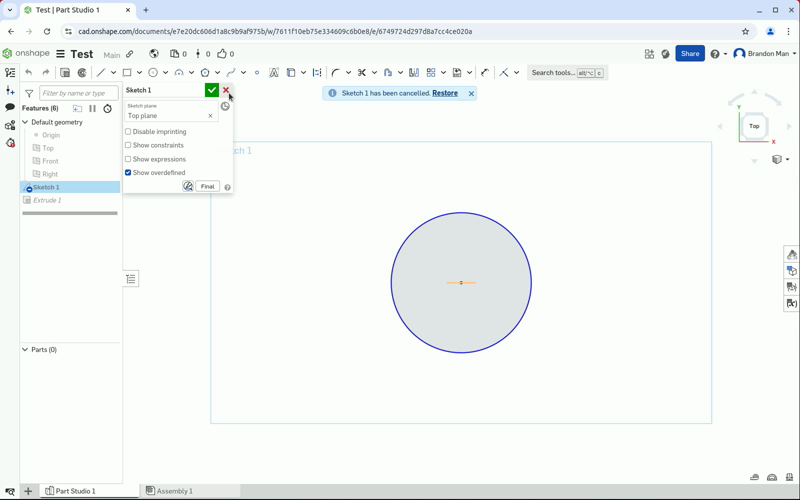
key(shift+s)
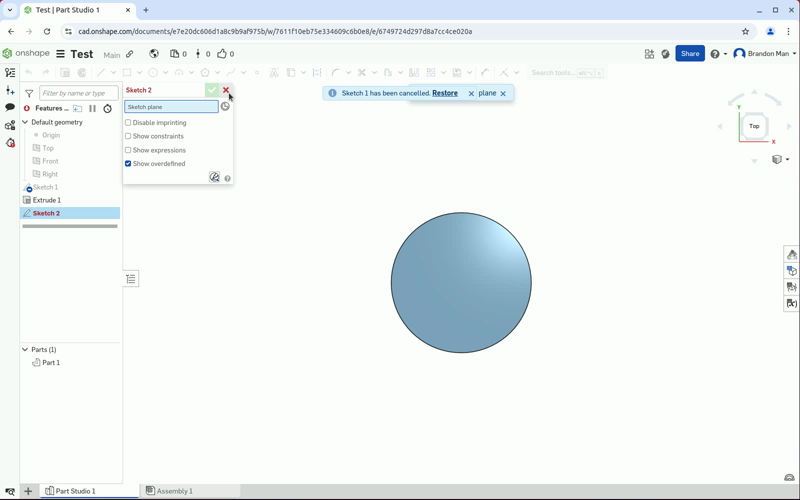
mouse_move(73, 150)
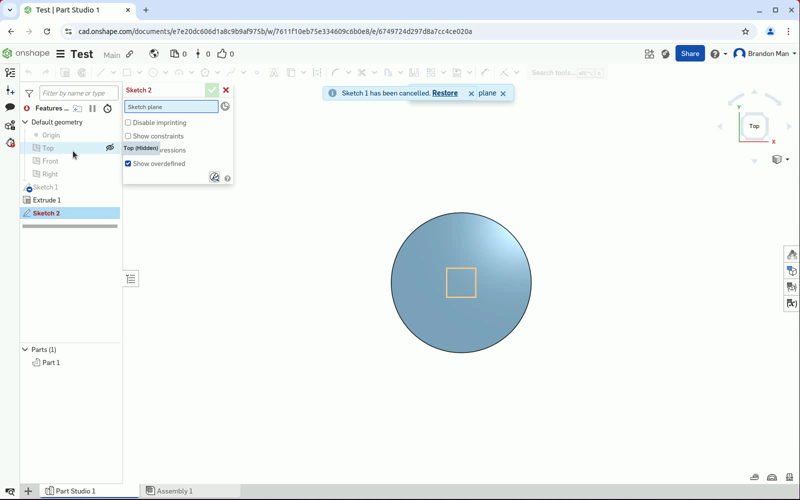
click(73, 150)
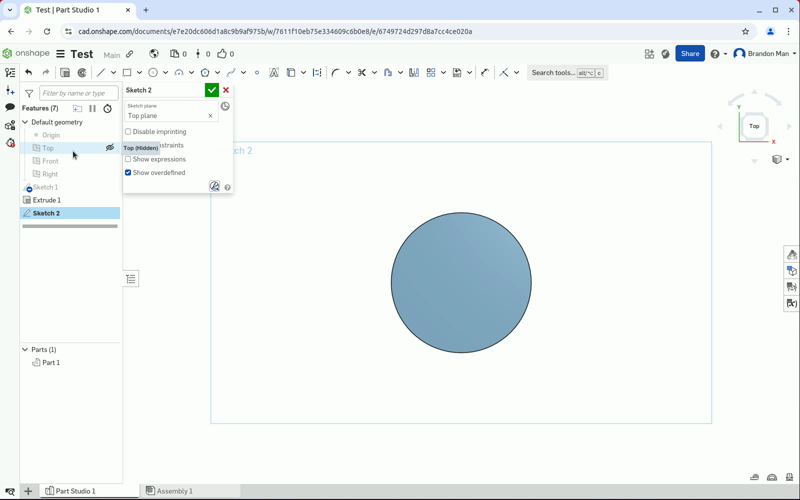
mouse_move(73, 352)
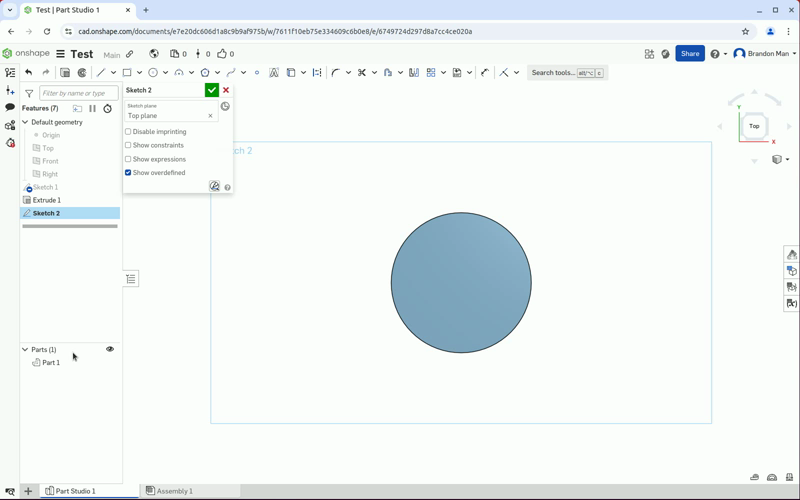
key(y)
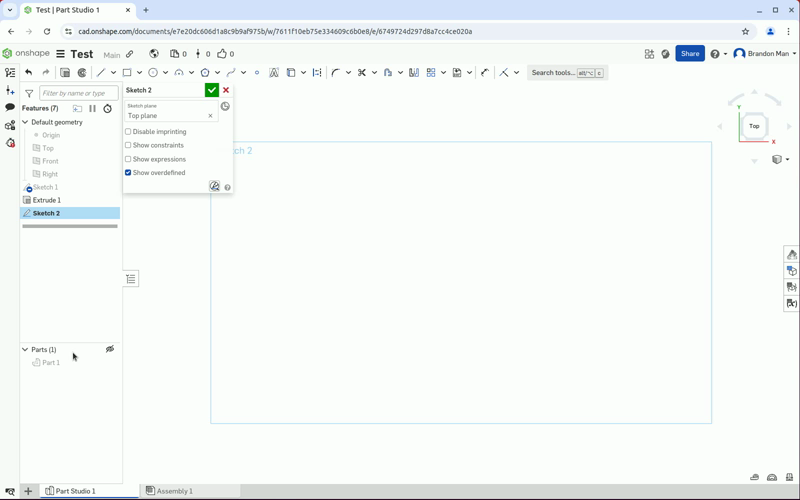
key(c)
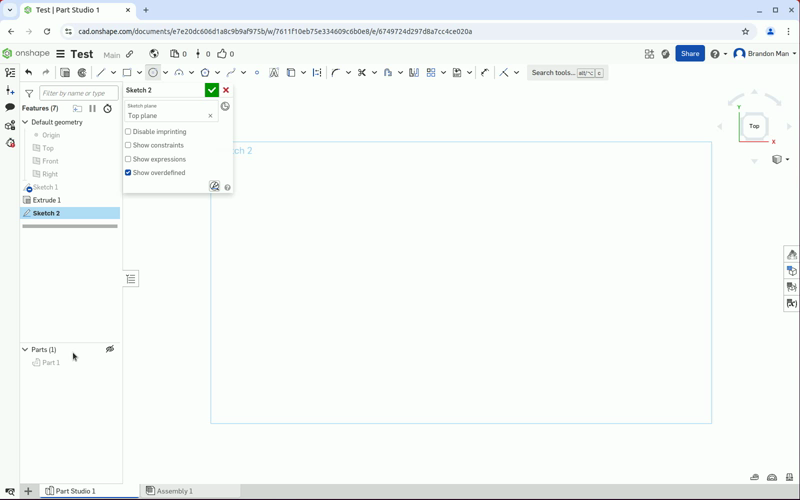
key_down(shift)
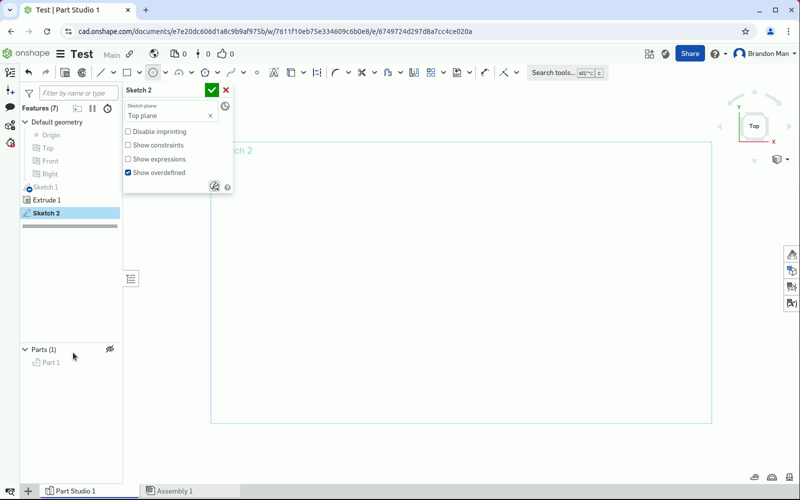
mouse_move(461, 282)
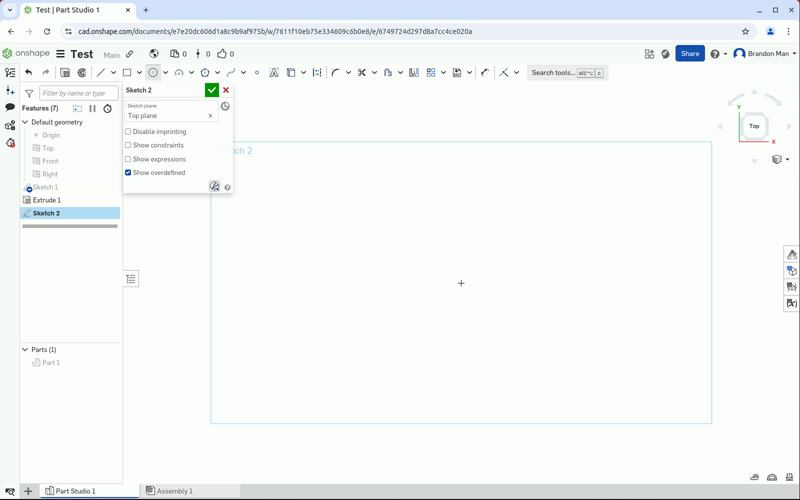
click(461, 282)
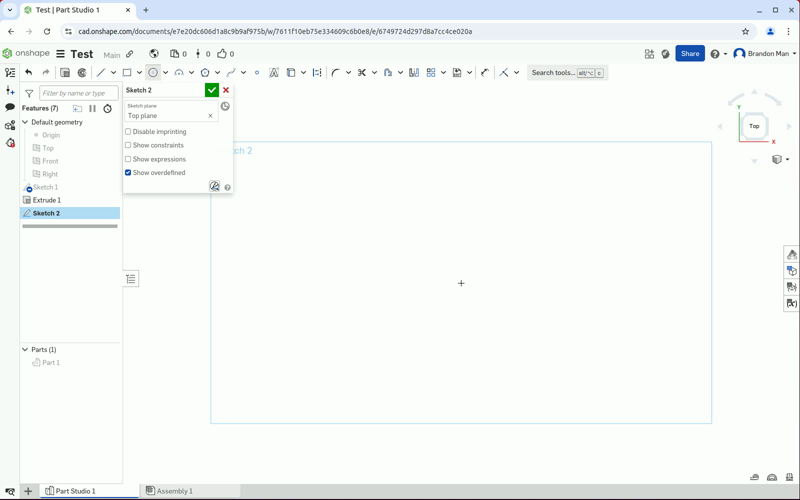
key_up(shift)
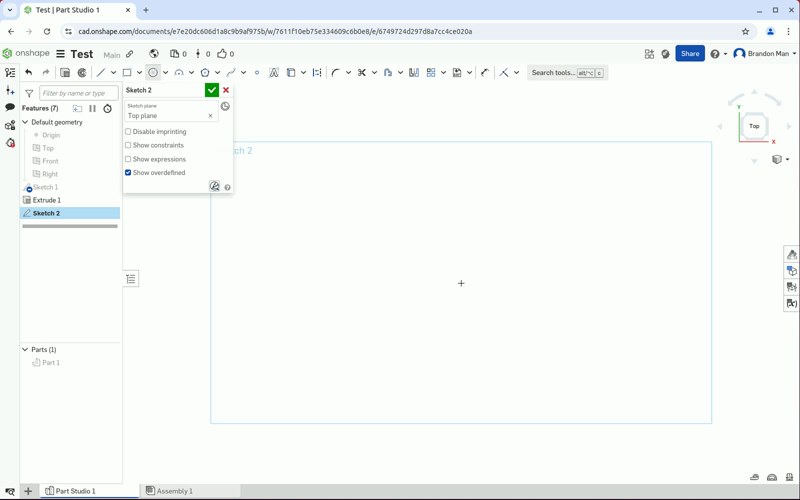
mouse_move(531, 282)
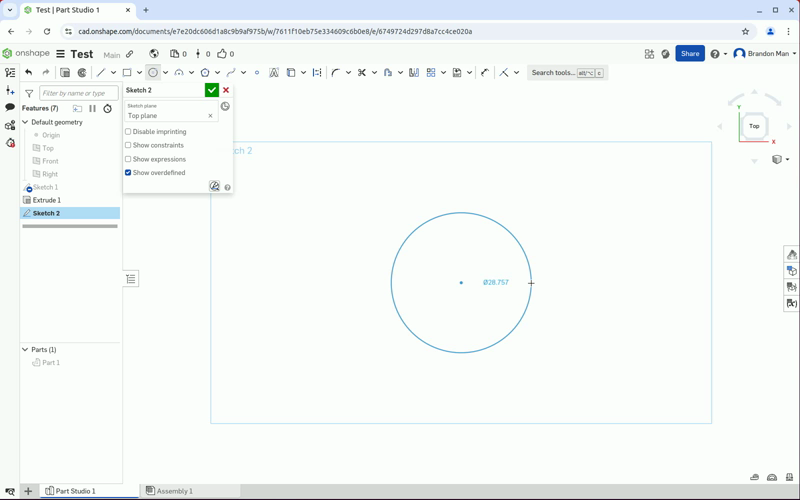
click(531, 282)
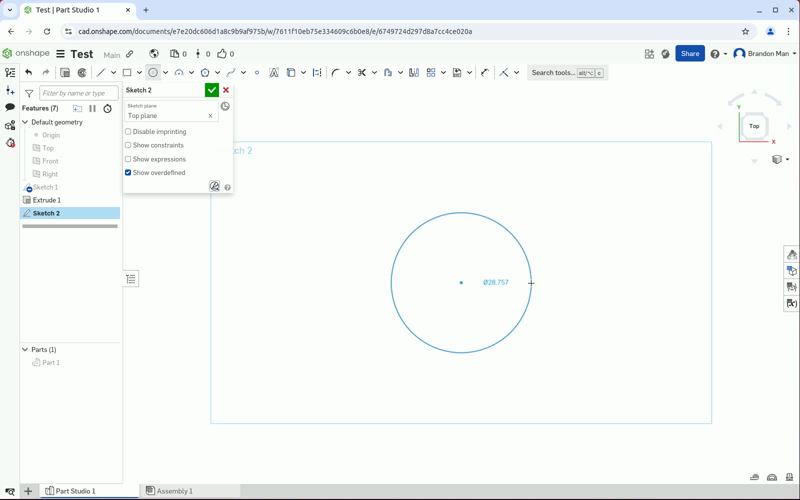
key(esc)
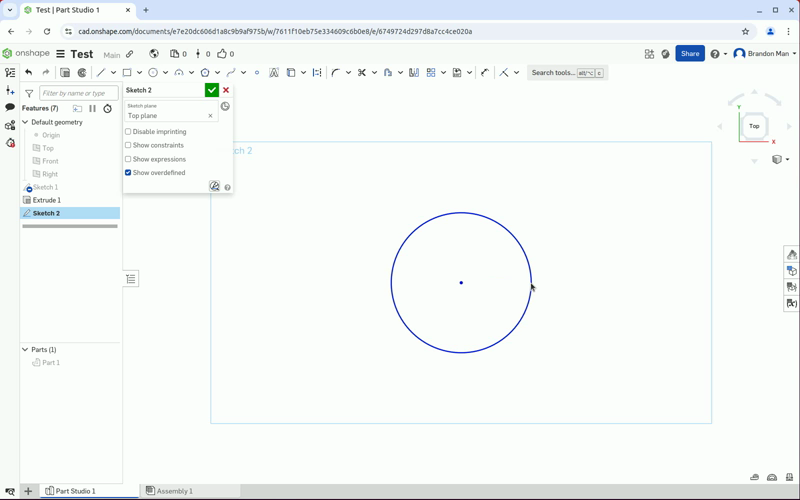
key(c)
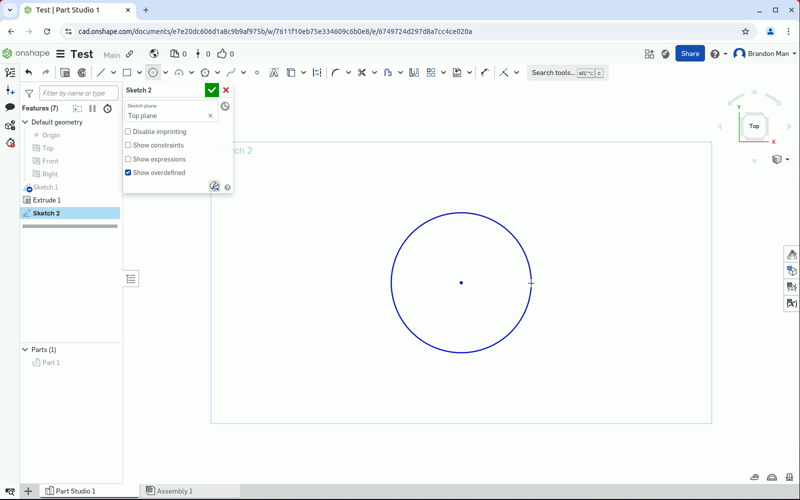
key_down(shift)
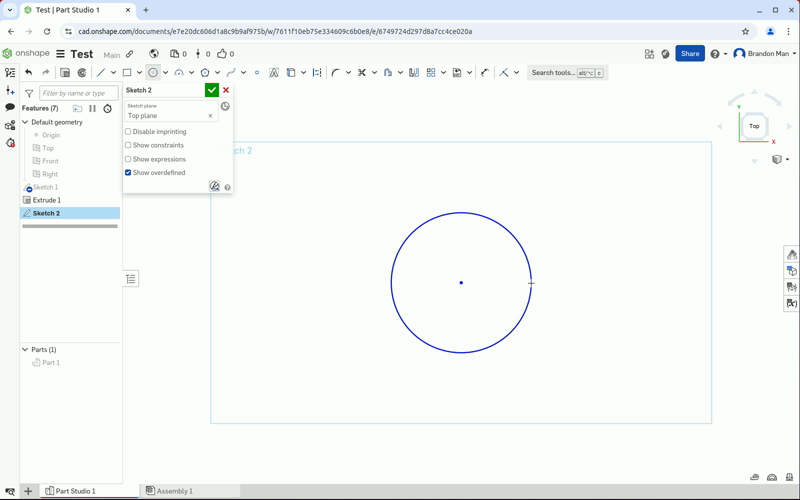
mouse_move(461, 282)
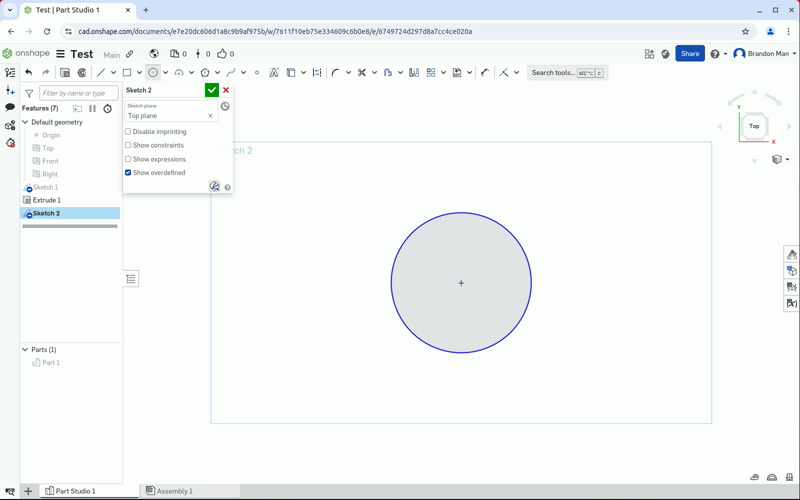
click(461, 282)
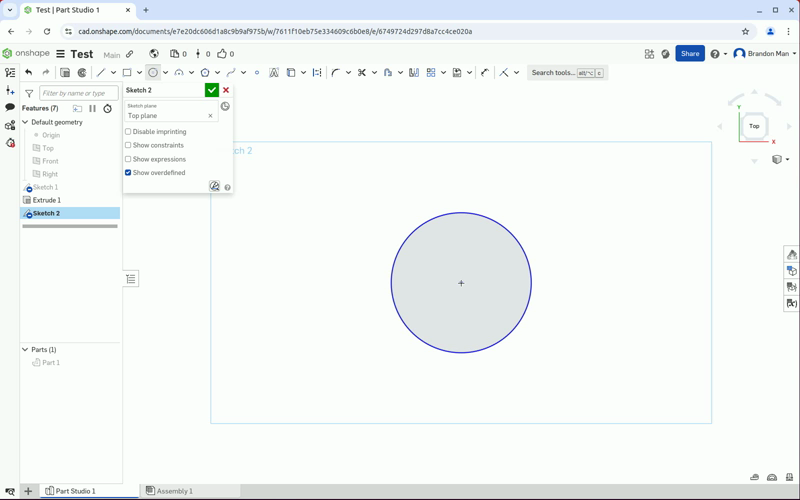
key_up(shift)
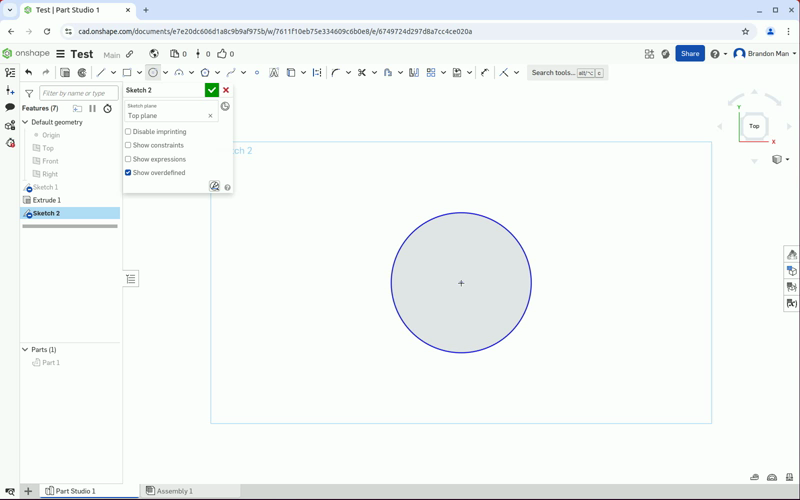
mouse_move(521, 282)
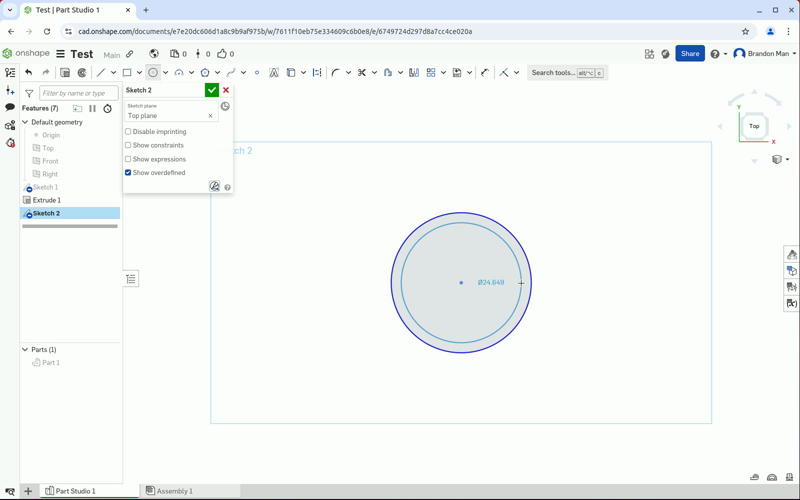
click(521, 282)
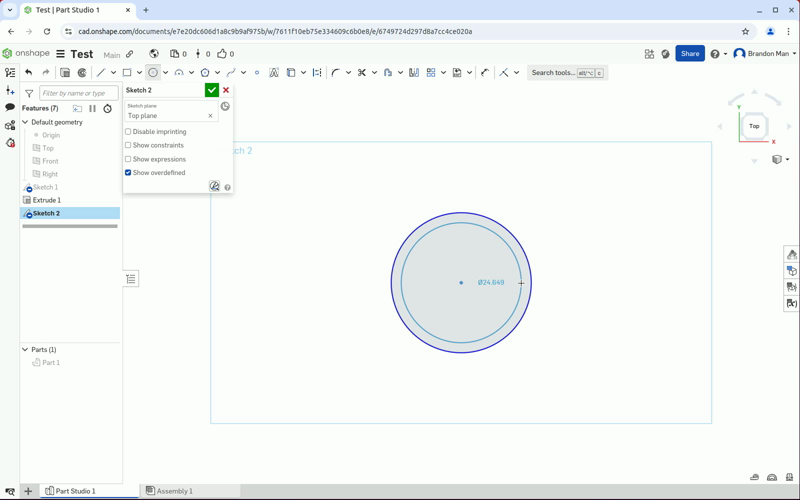
key(esc)
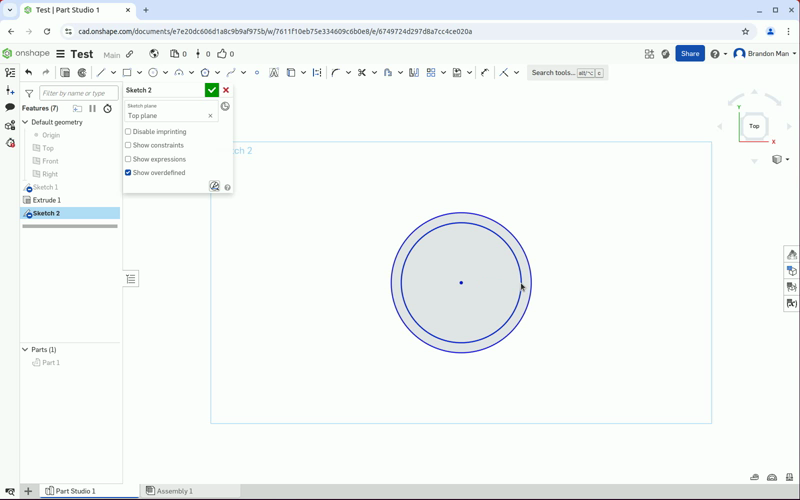
mouse_move(516, 313)
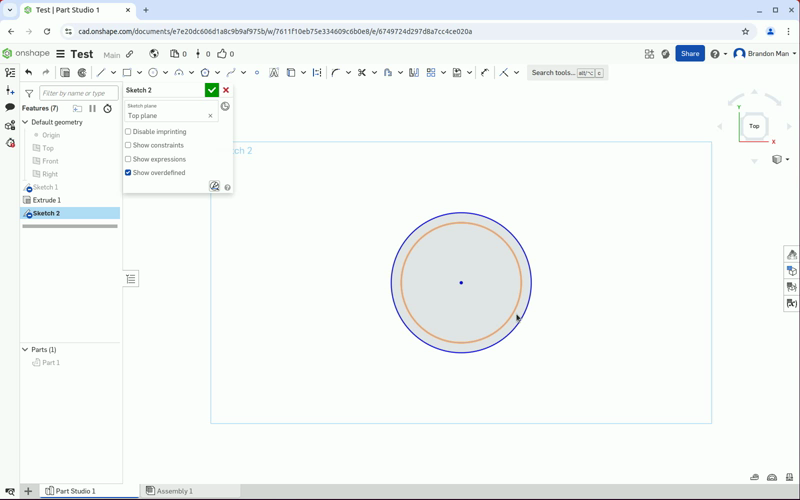
click(516, 313)
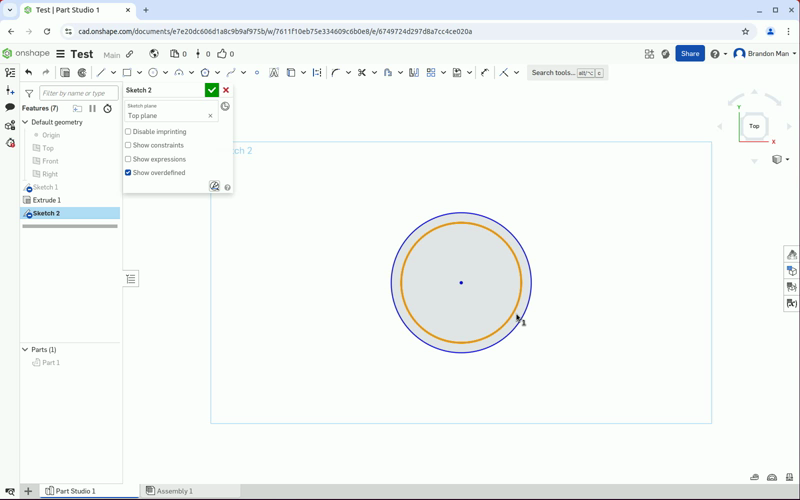
mouse_move(73, 352)
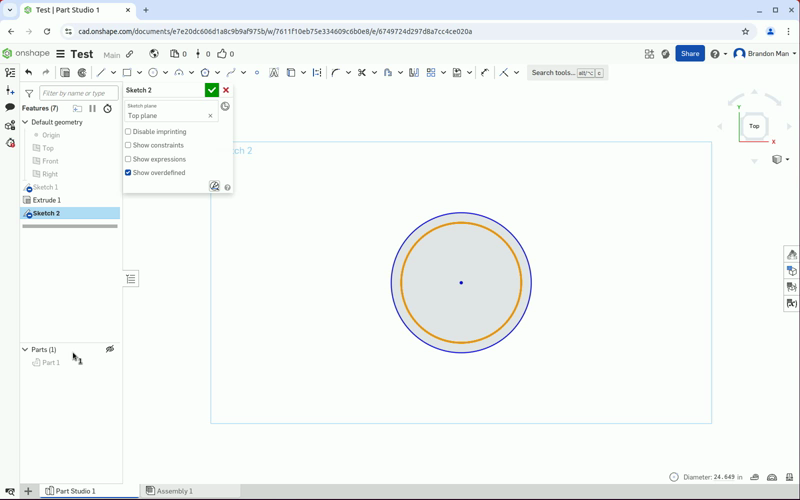
key(shift+y)
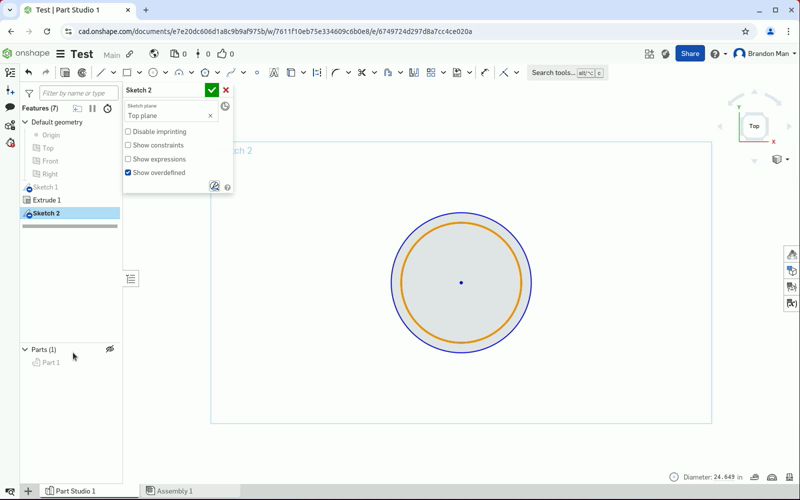
key(shift+e)
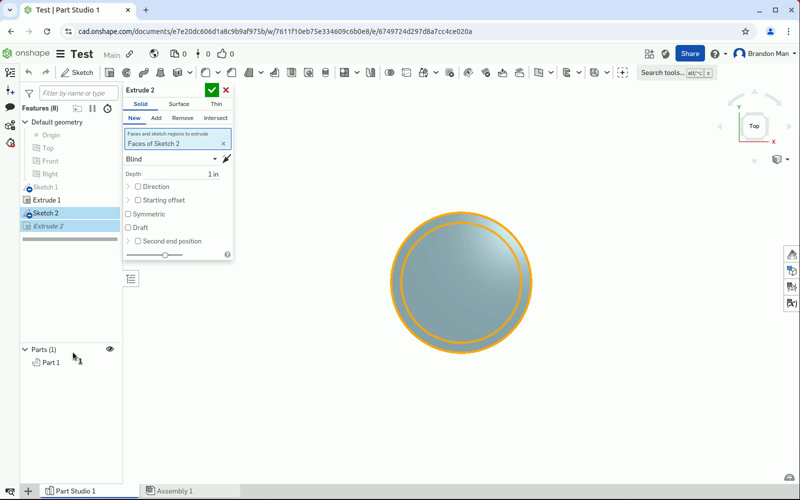
mouse_move(143, 106)
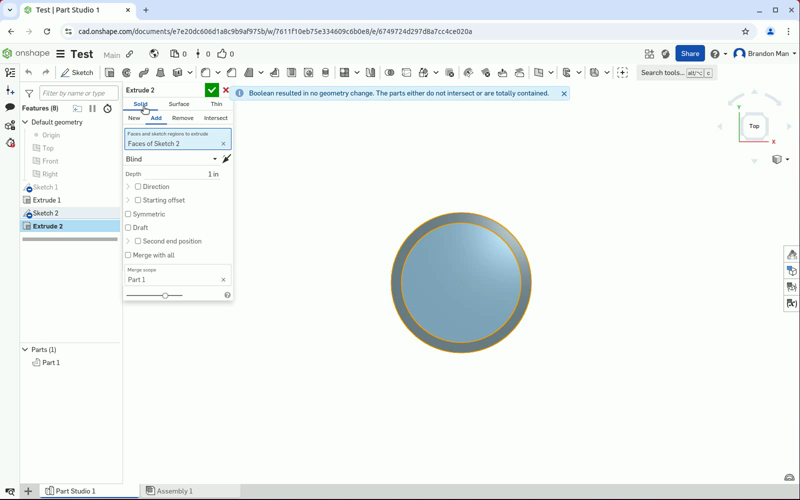
click(143, 106)
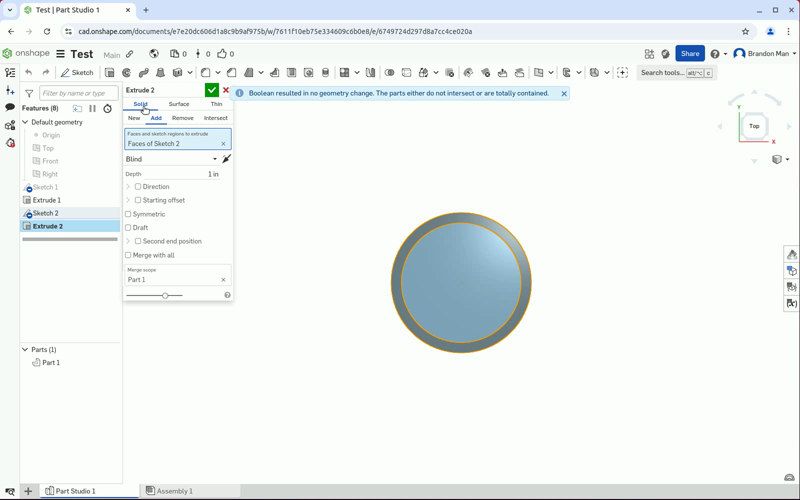
mouse_move(137, 120)
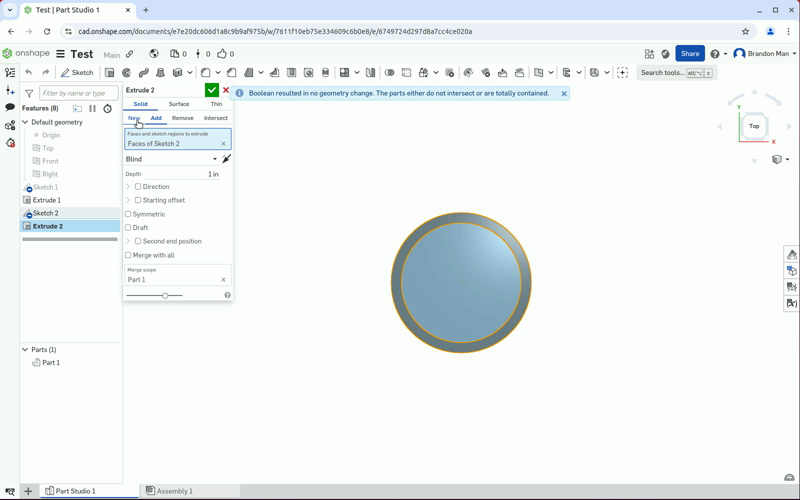
click(137, 120)
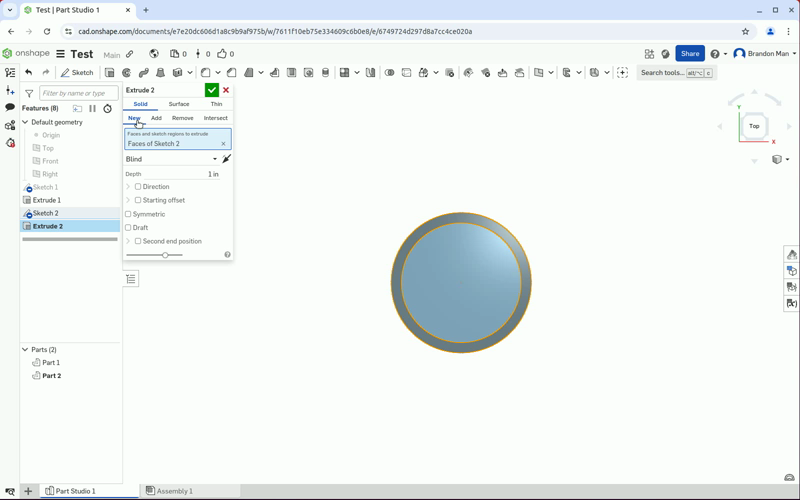
key(tab, 4)
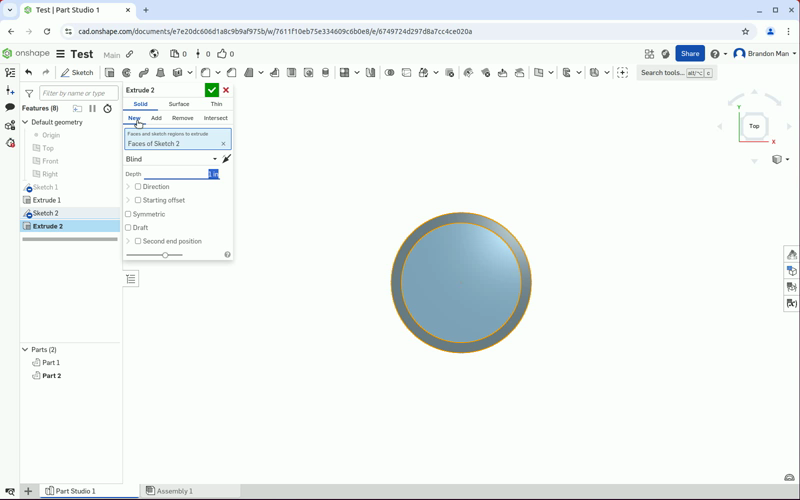
text(23.108)
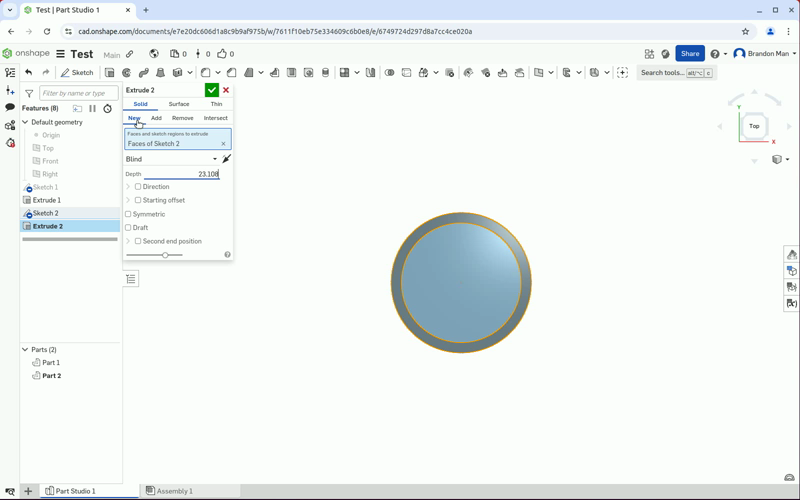
key(enter)
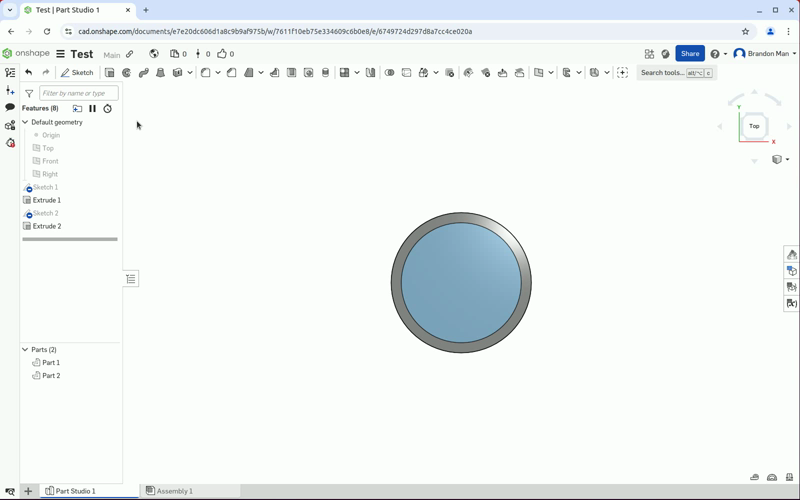
key(shift+h)
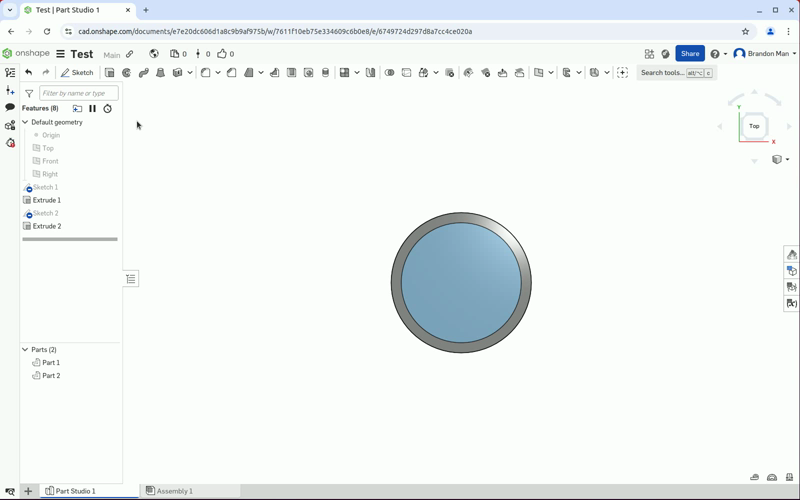
key(shift+h)
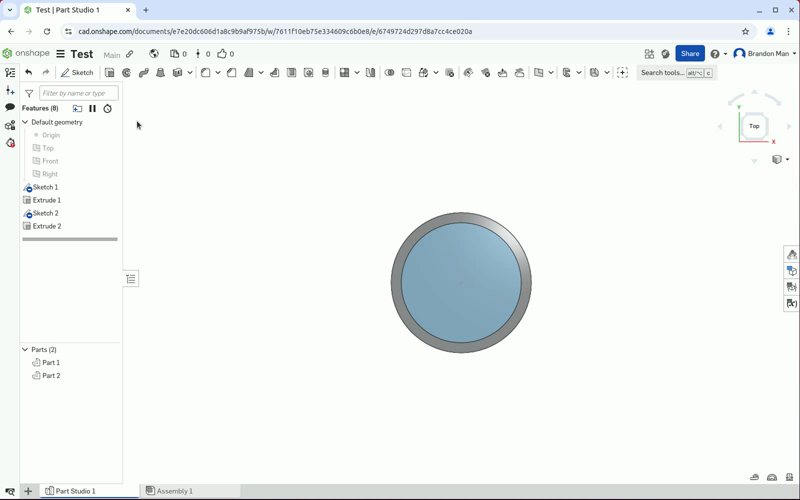
key(shift+7)
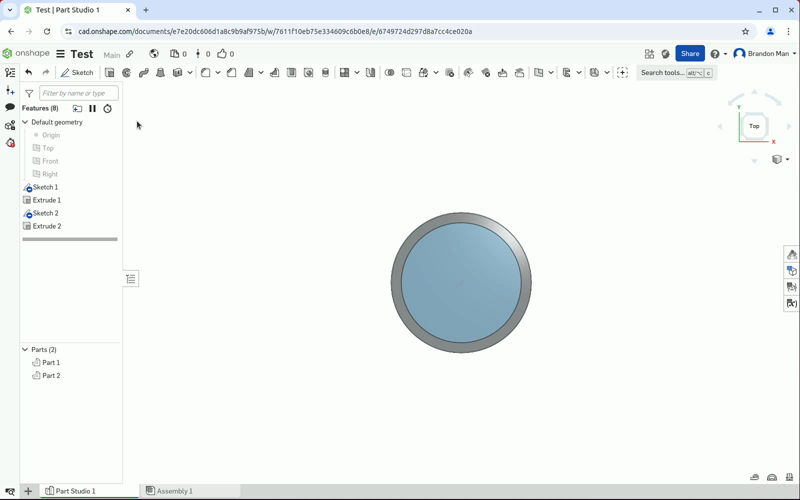
key(up, 3)
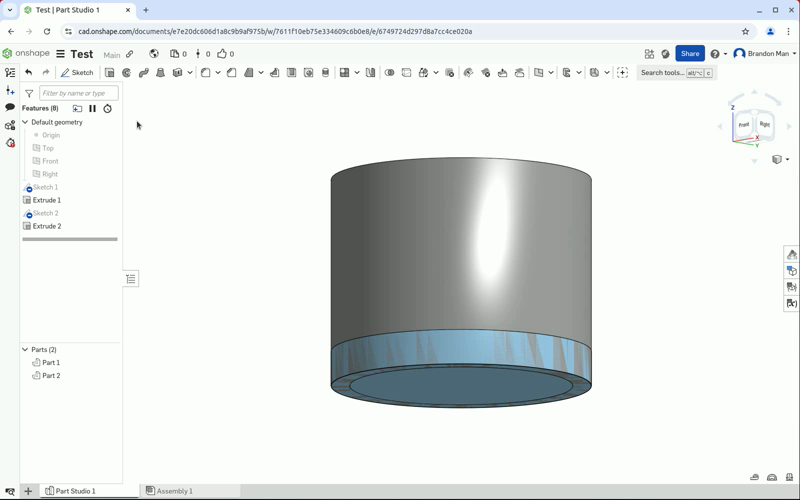
key(left, 3)
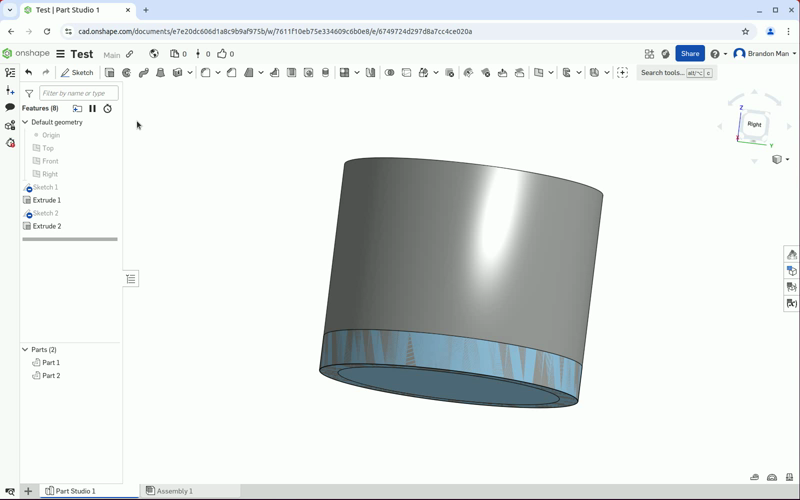
key(right, 3)
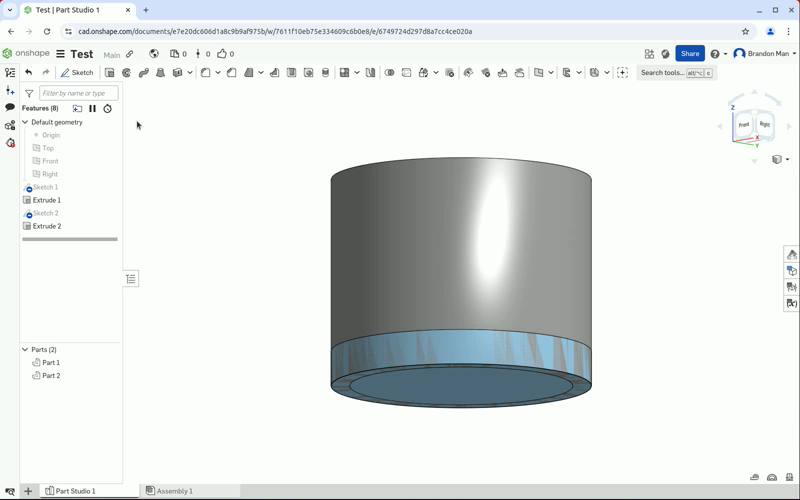
key(down, 3)
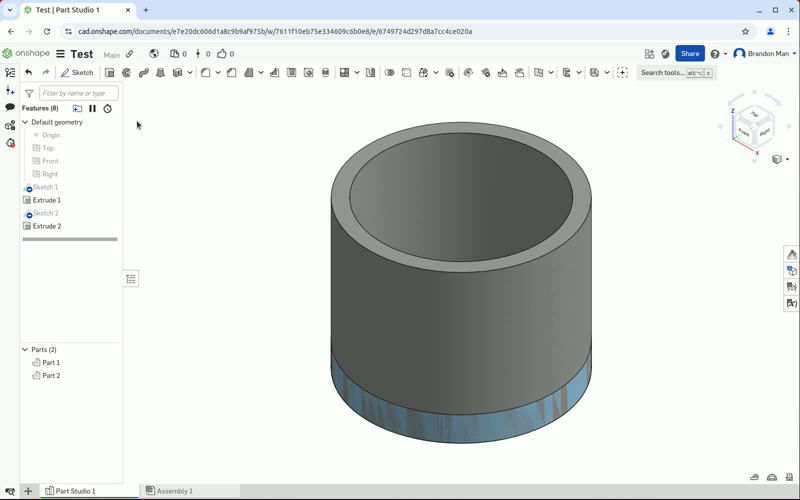
mouse_move(73, 189)
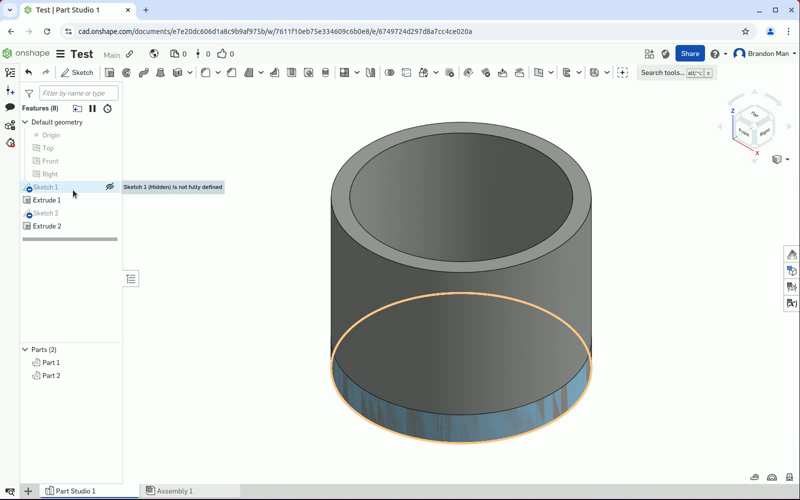
click(73, 189)